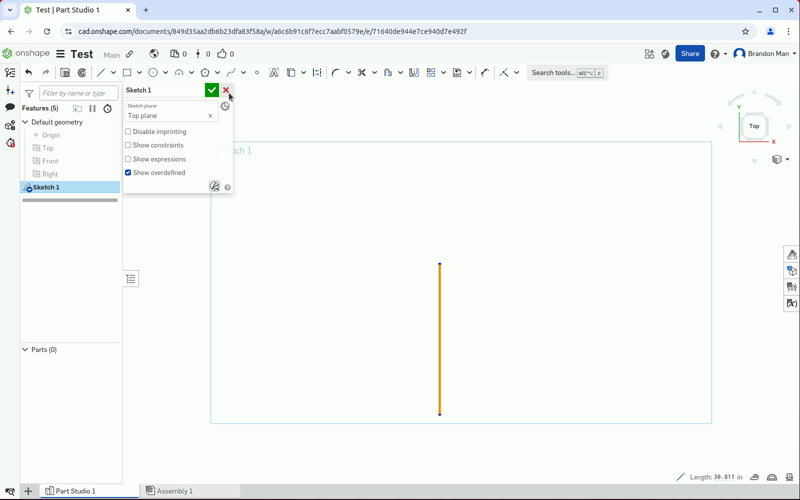
key(shift+h)
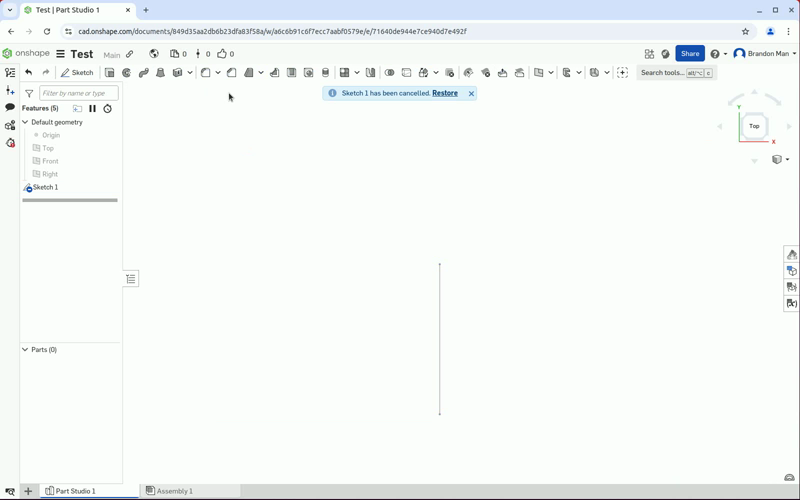
key(shift+s)
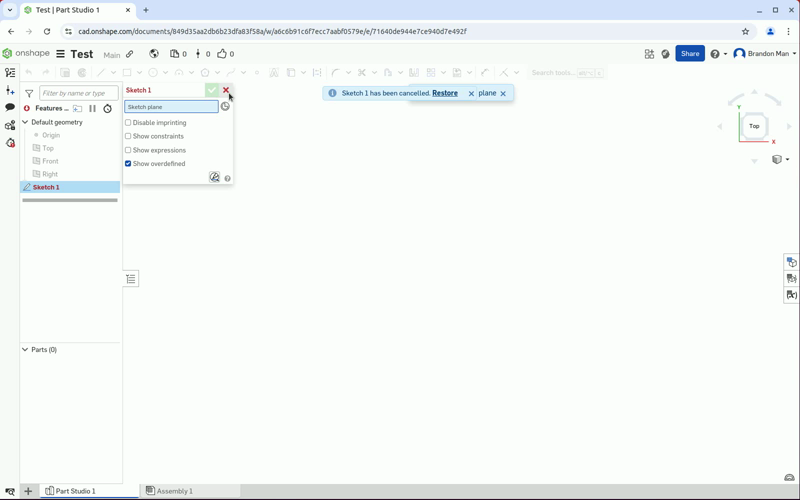
mouse_move(73, 150)
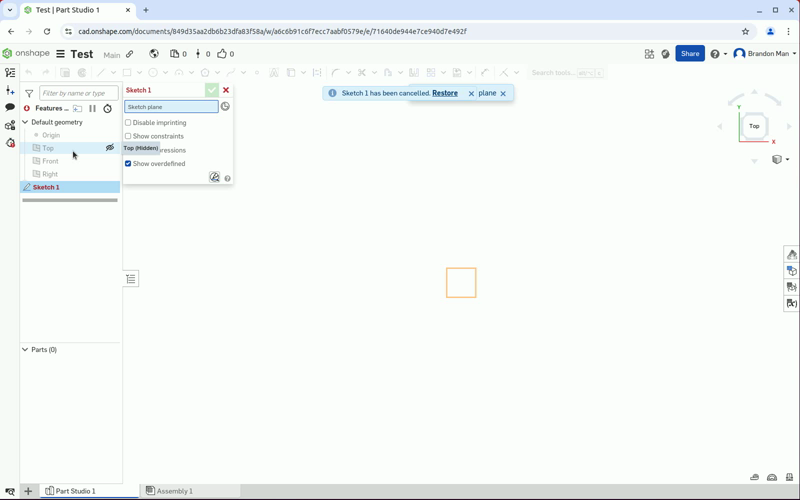
click(73, 150)
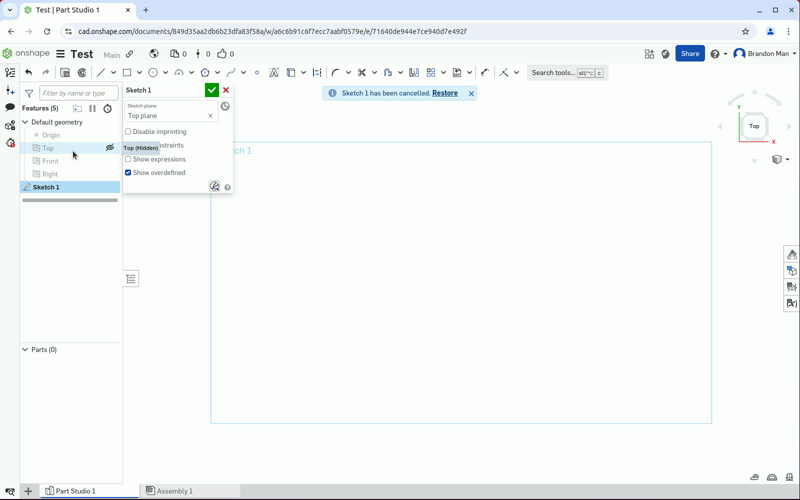
mouse_move(73, 352)
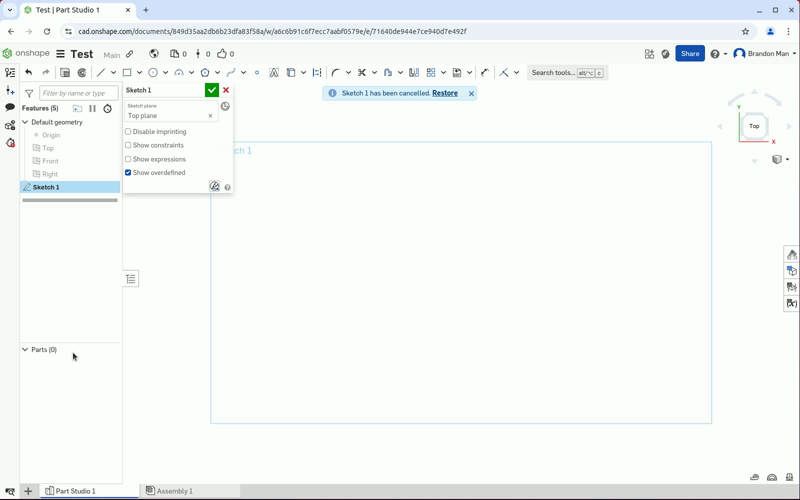
key(y)
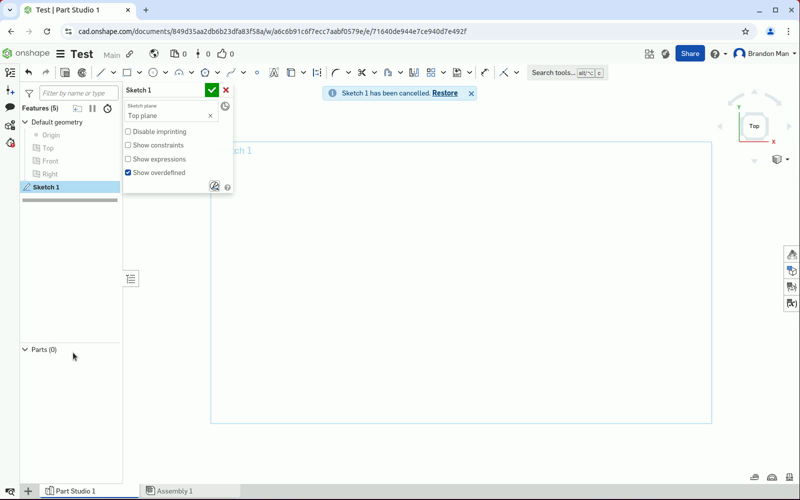
key(c)
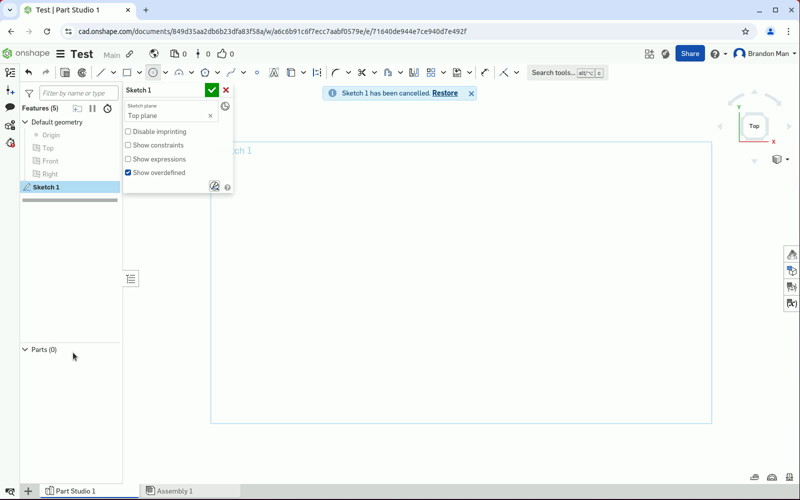
key_down(shift)
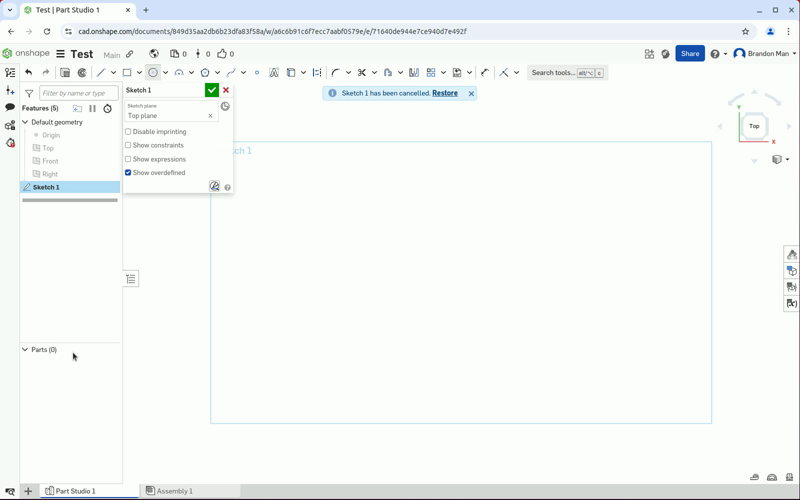
mouse_move(460, 282)
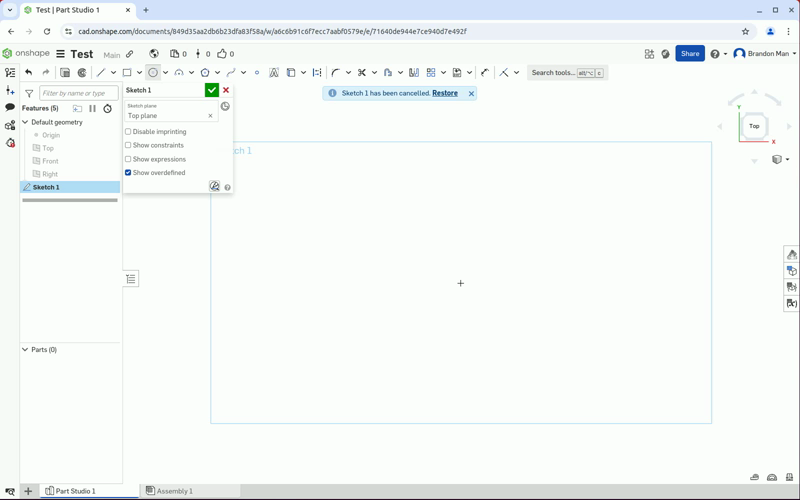
click(460, 282)
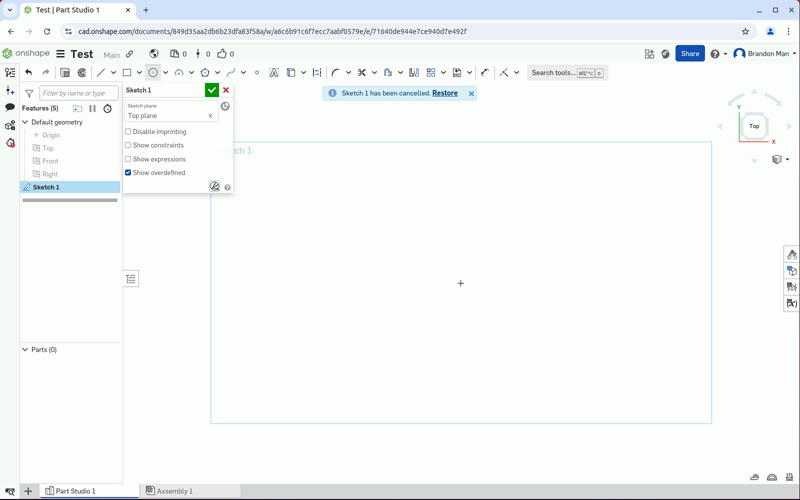
key_up(shift)
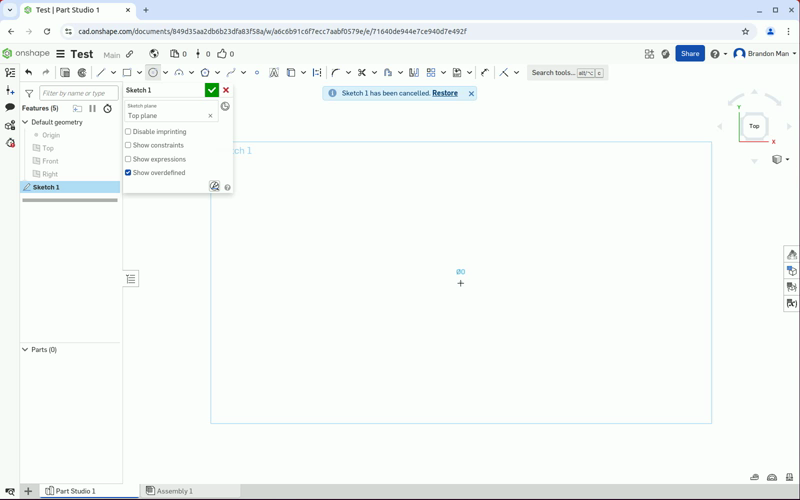
mouse_move(498, 282)
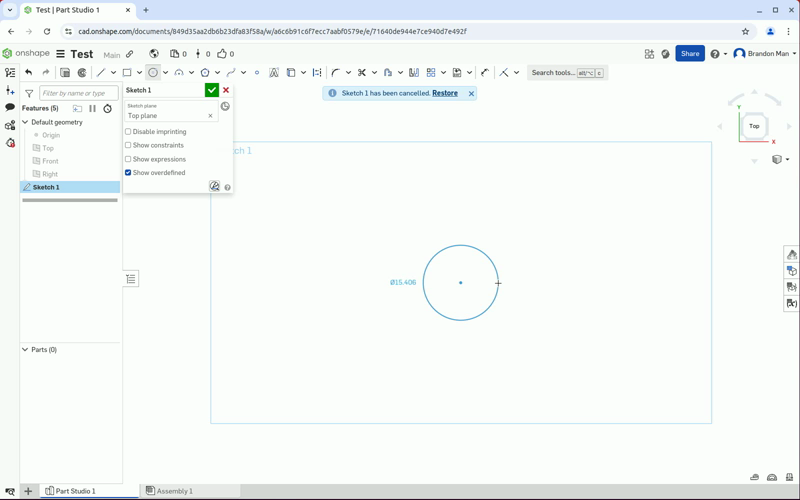
click(498, 282)
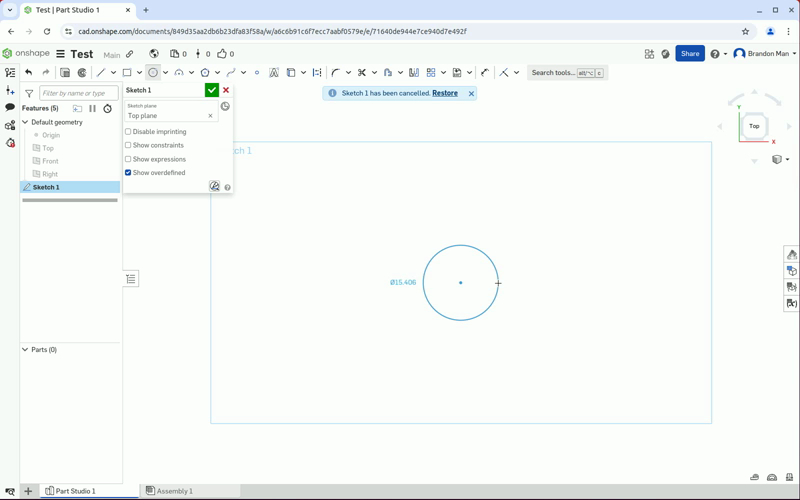
key(esc)
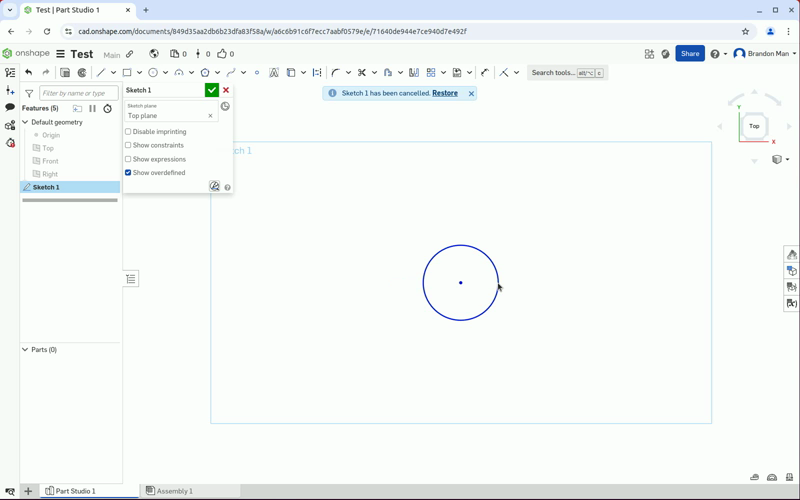
key(c)
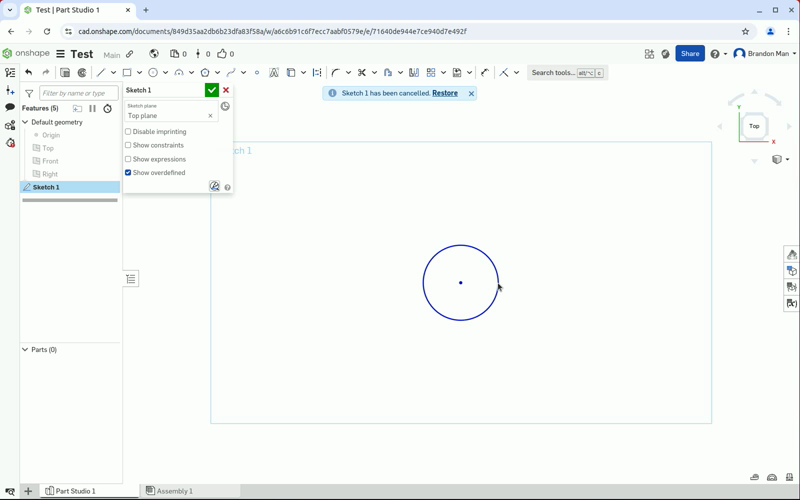
key_down(shift)
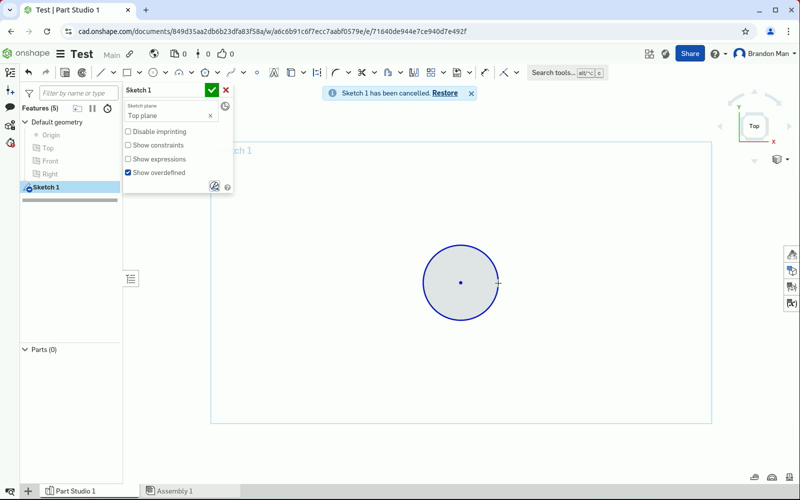
mouse_move(460, 282)
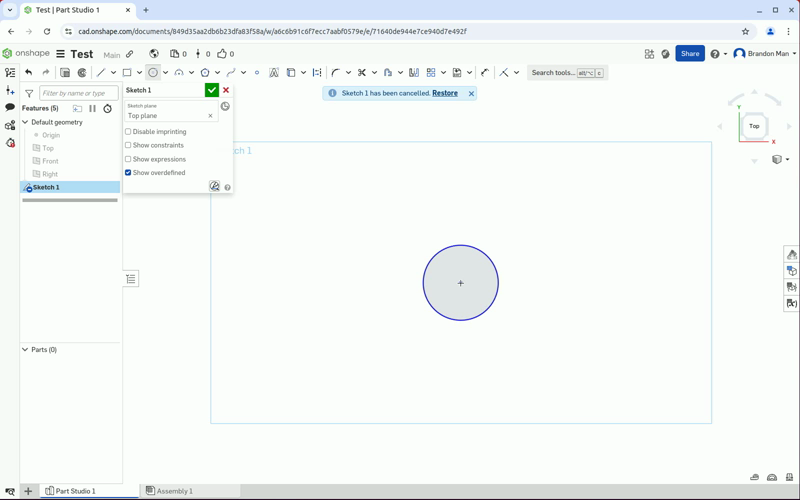
click(460, 282)
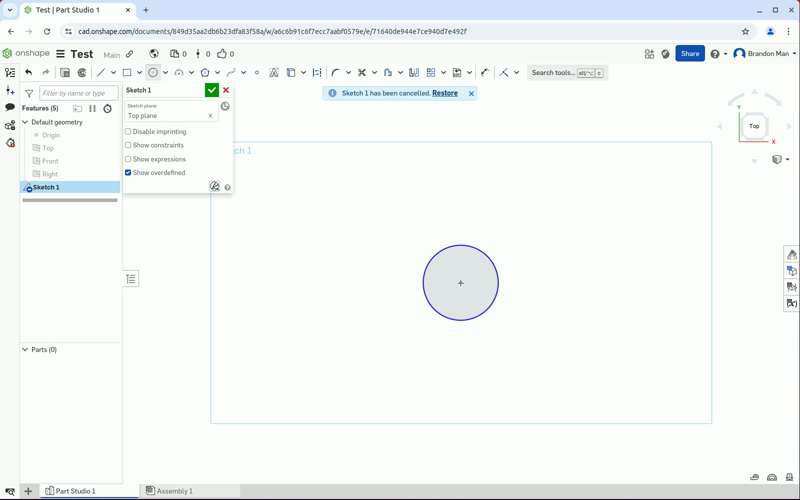
key_up(shift)
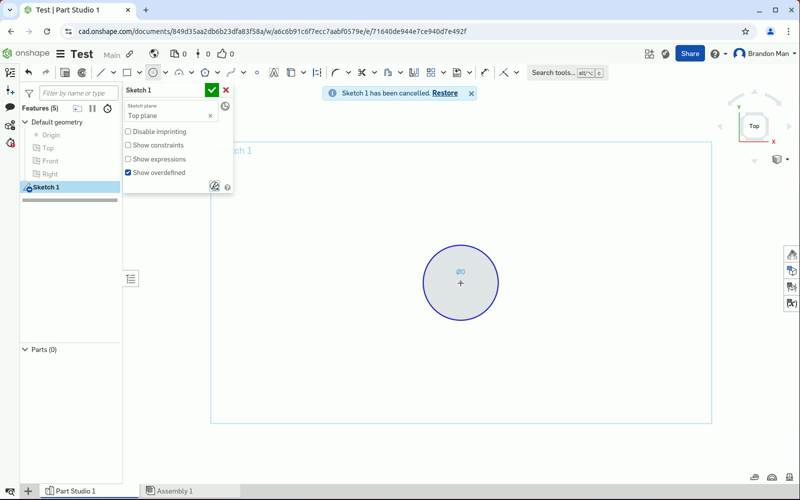
mouse_move(485, 282)
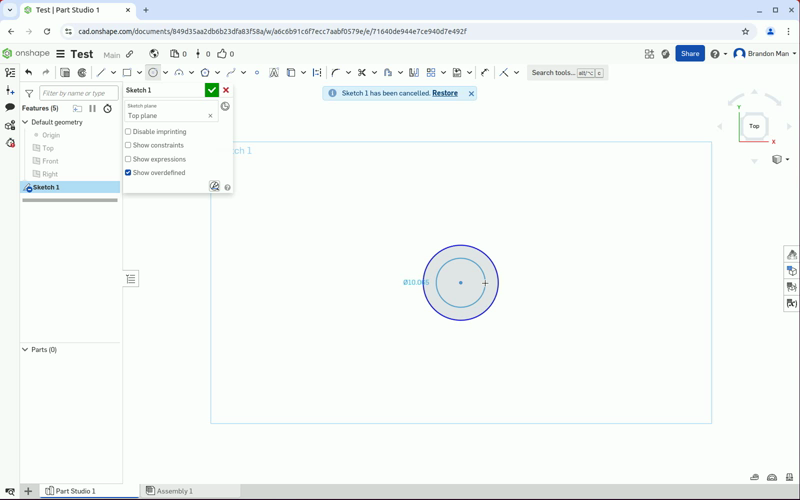
click(485, 282)
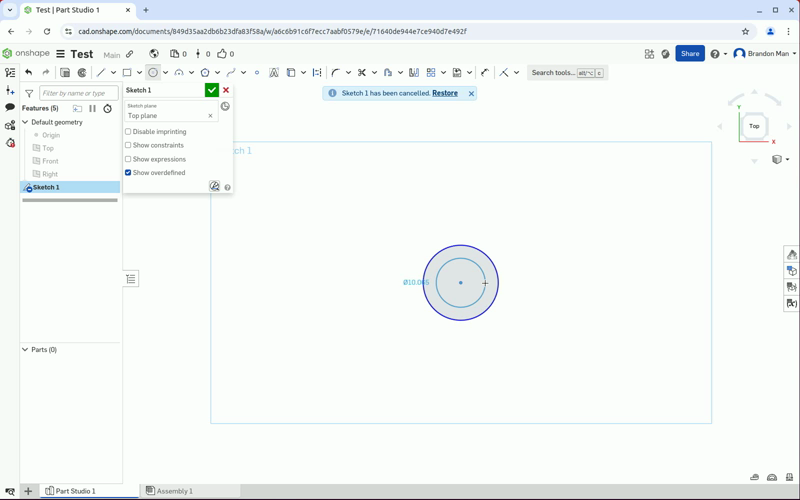
key(esc)
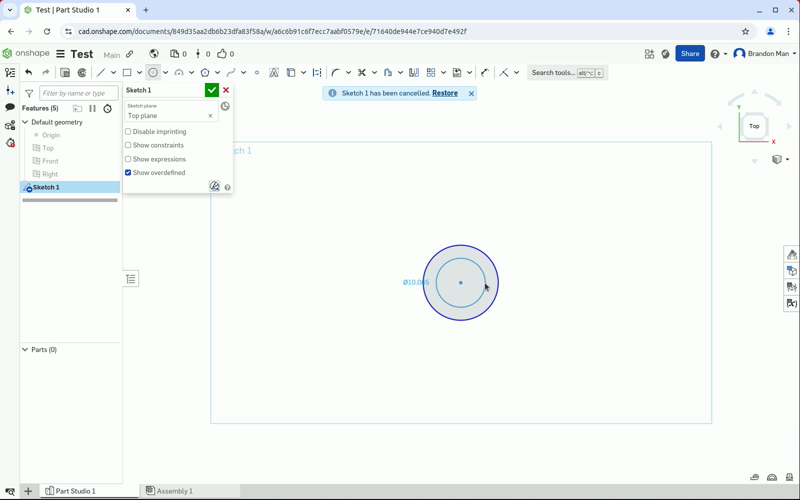
mouse_move(484, 259)
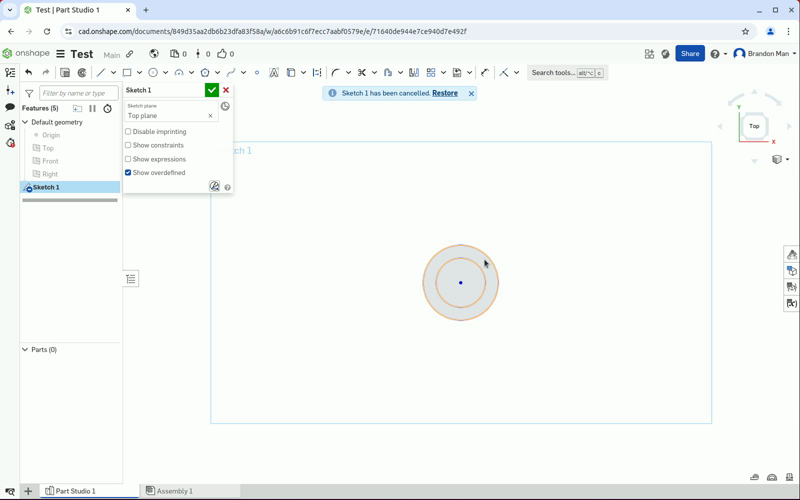
click(484, 259)
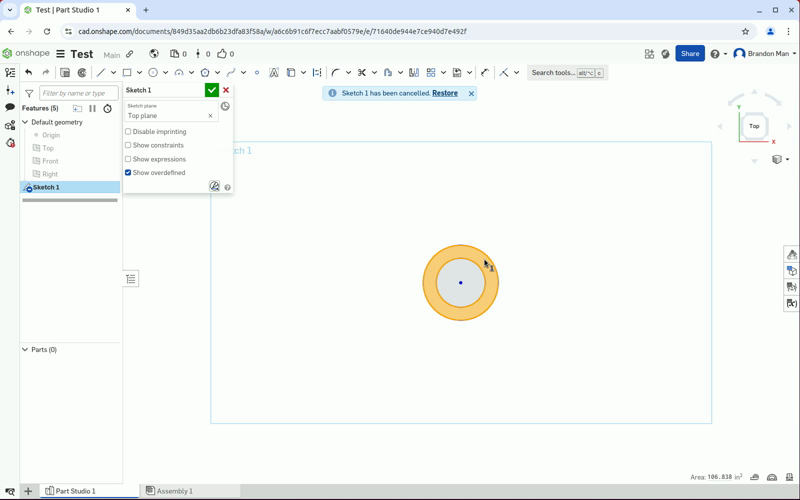
mouse_move(73, 352)
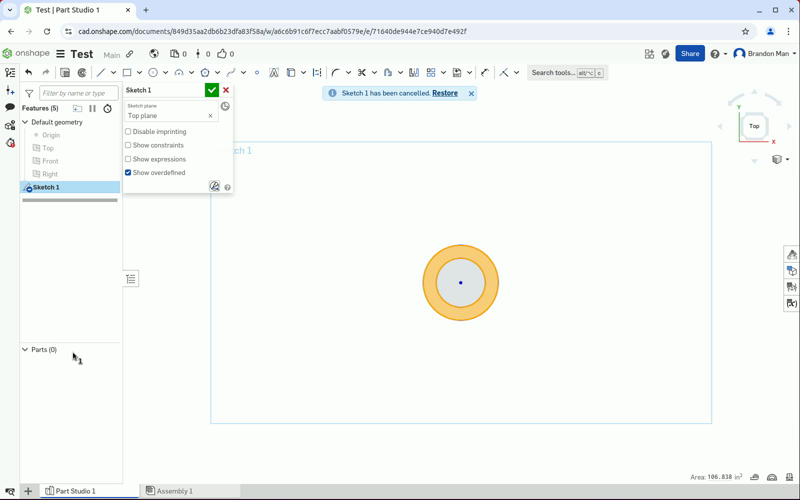
key(shift+y)
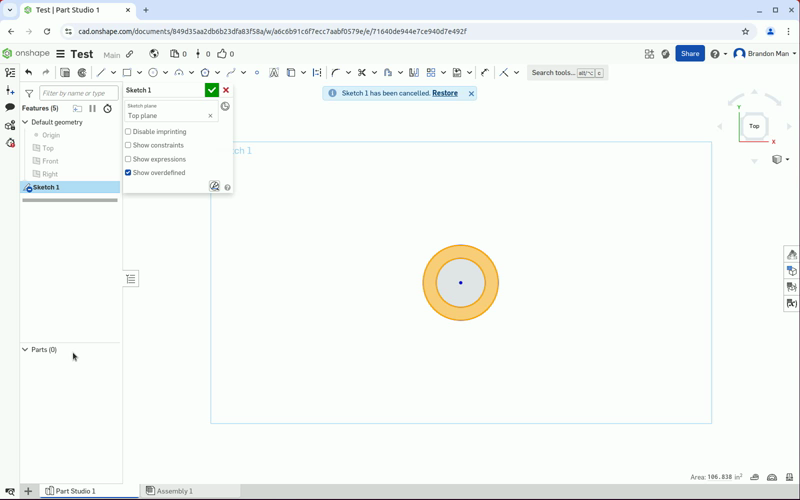
key(shift+e)
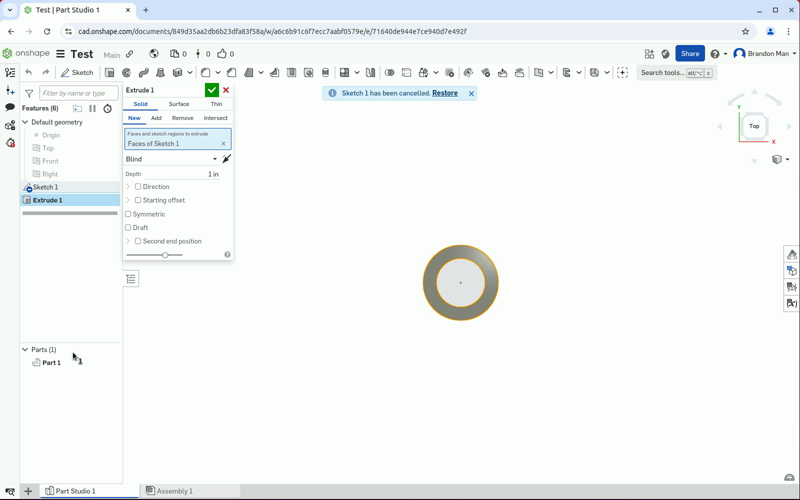
mouse_move(143, 106)
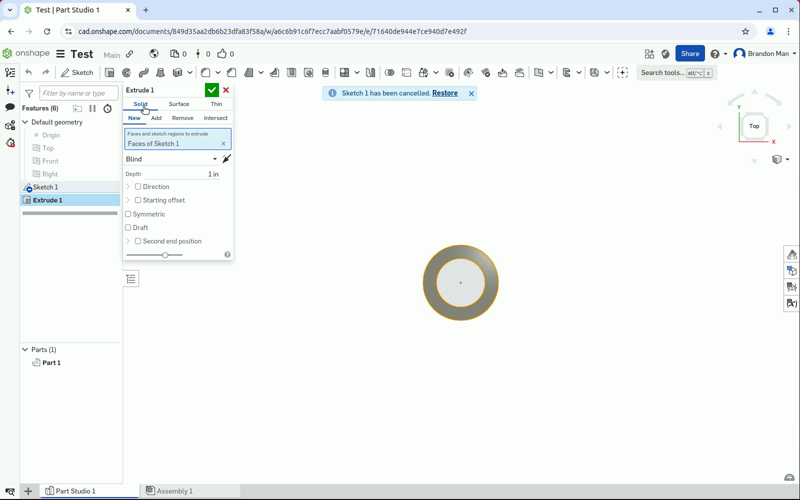
click(143, 106)
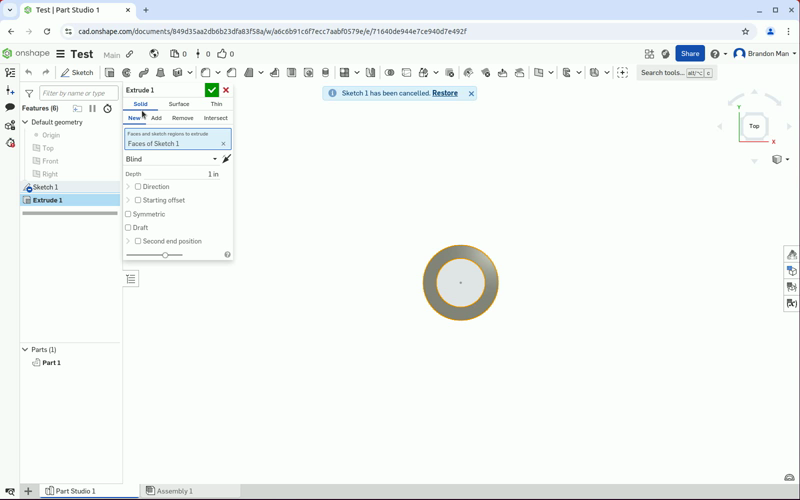
mouse_move(137, 120)
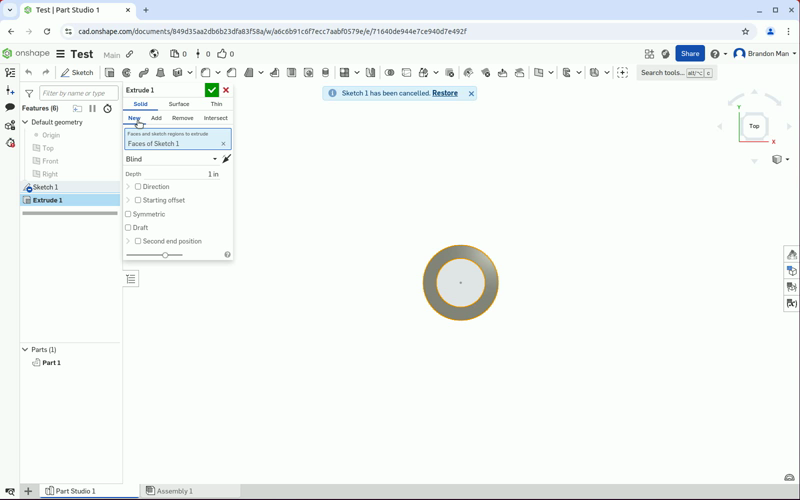
click(137, 120)
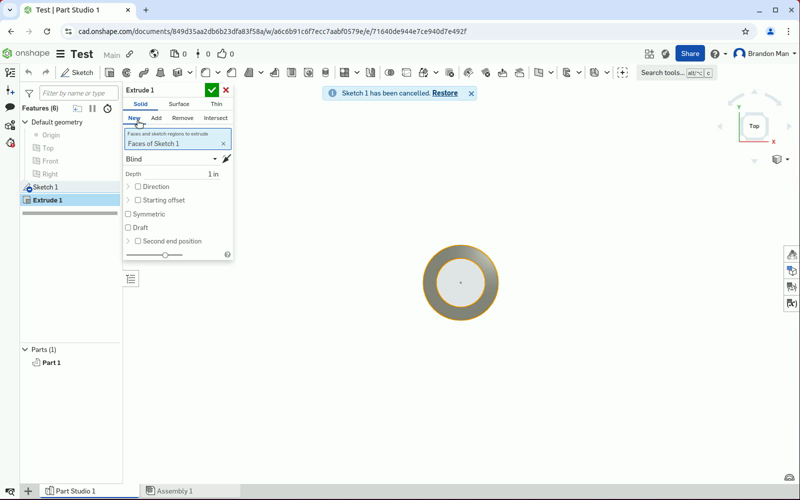
key(tab, 4)
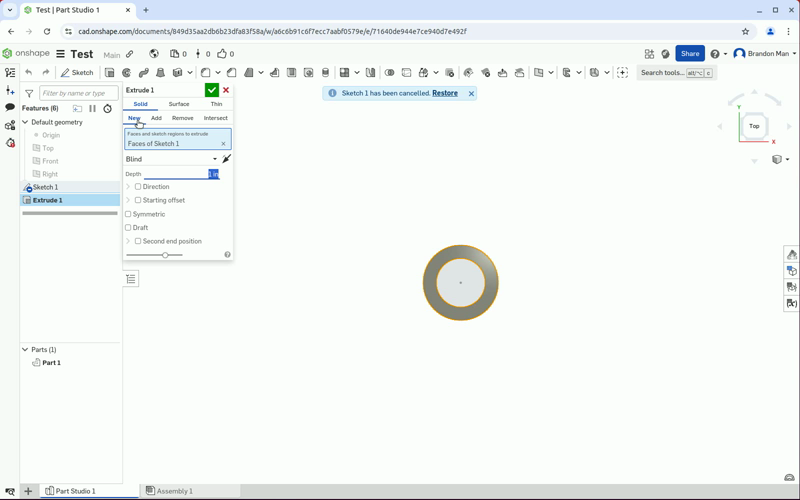
text(12.517)
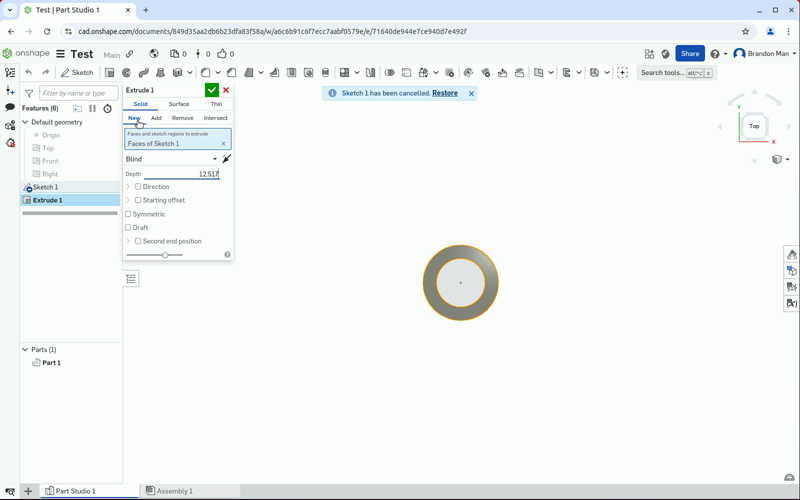
key(enter)
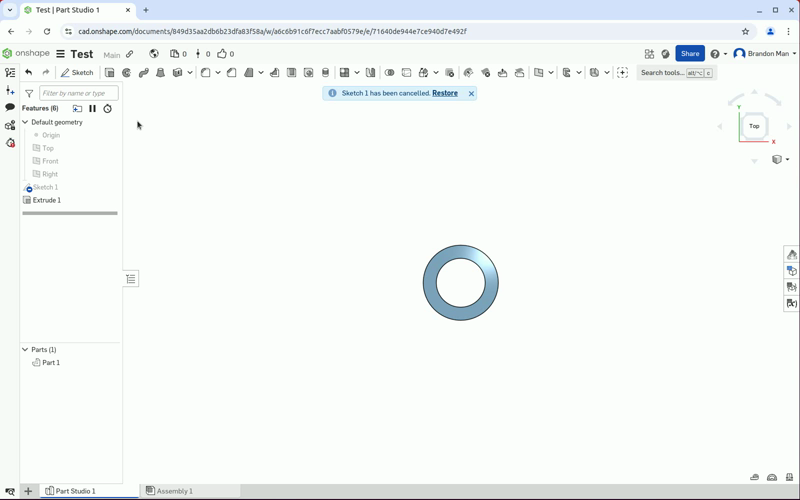
key(shift+h)
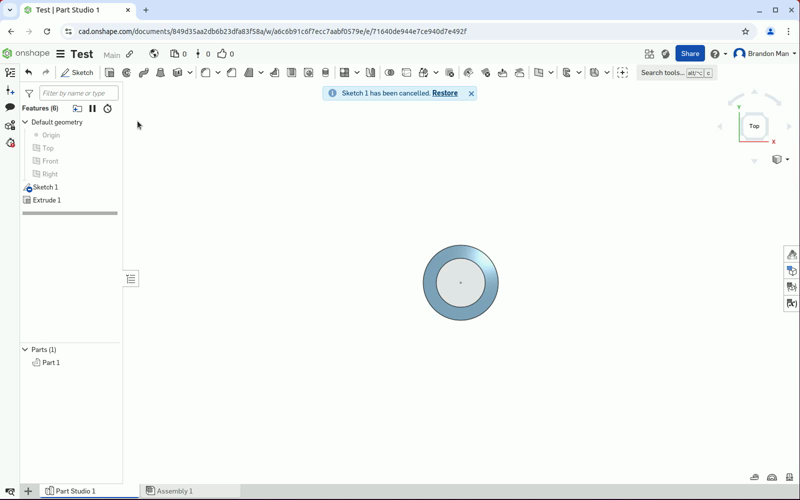
key(shift+h)
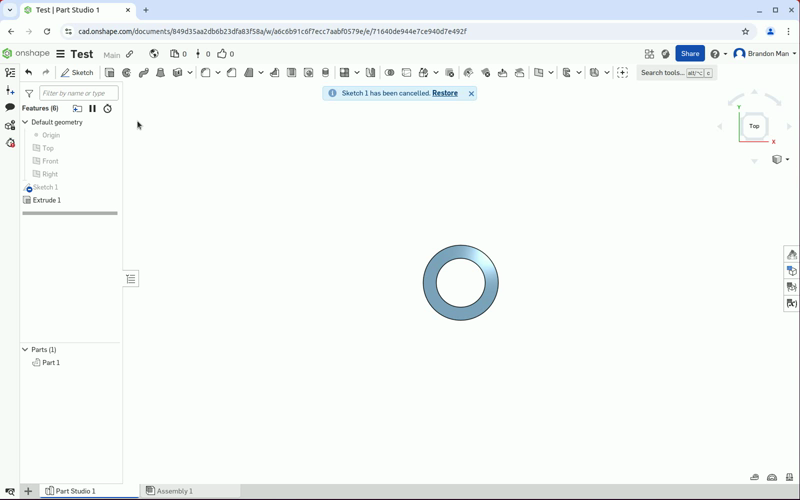
mouse_move(73, 189)
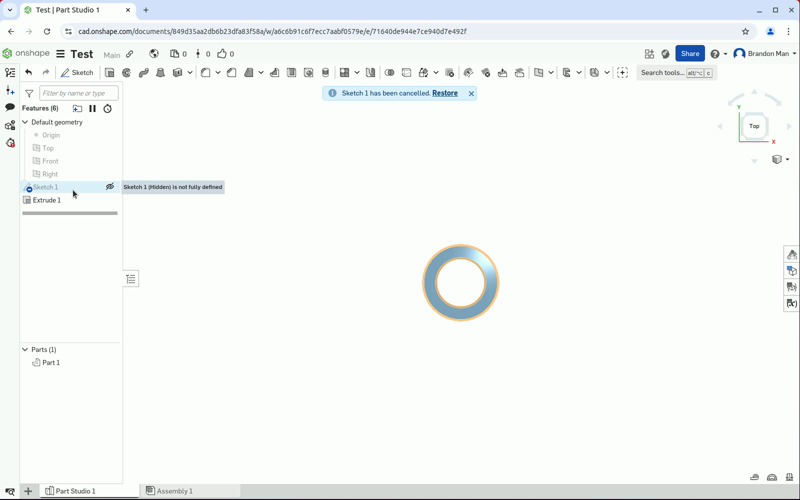
click(73, 189)
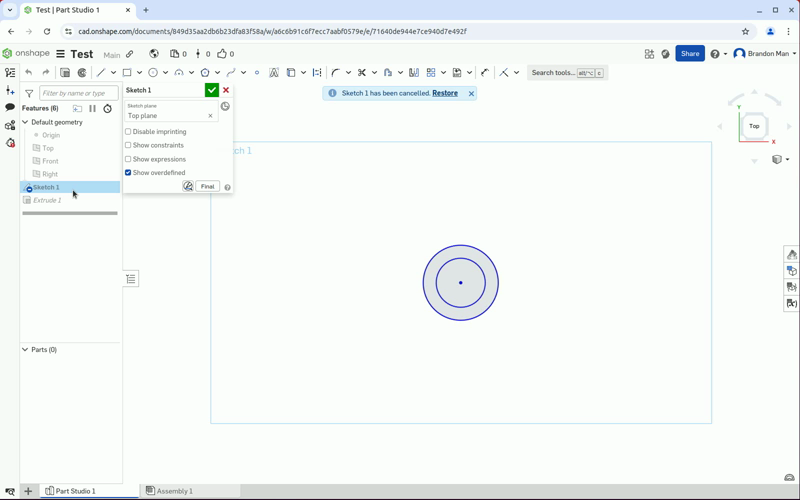
mouse_move(229, 92)
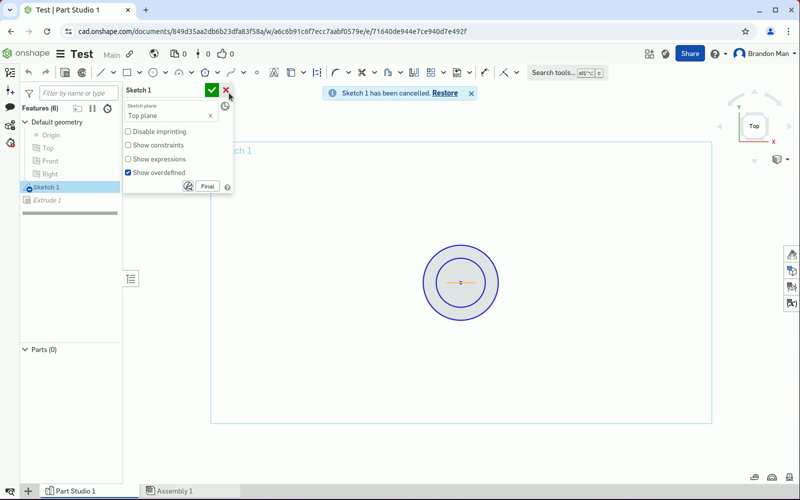
click(229, 92)
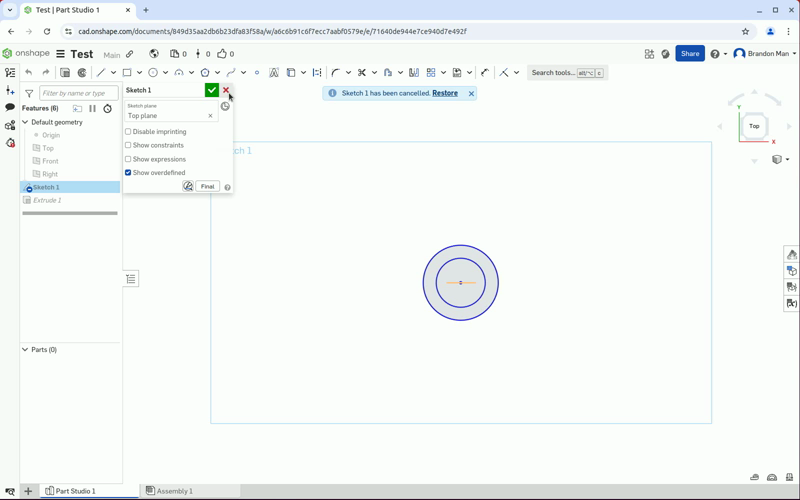
key(shift+s)
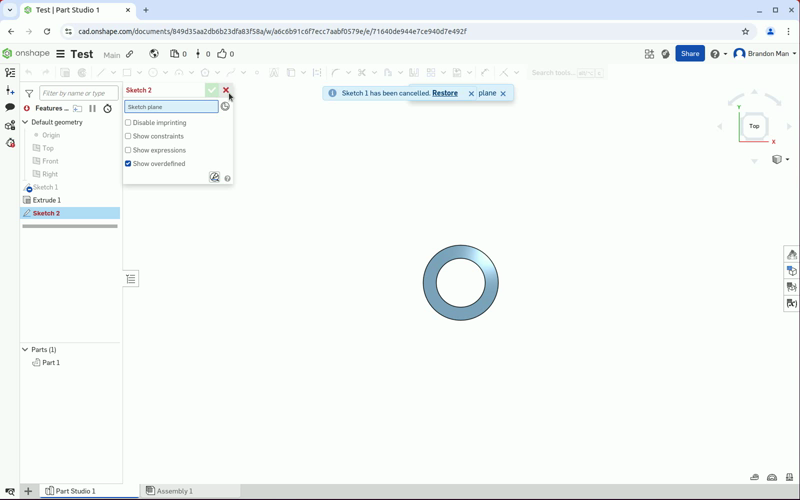
mouse_move(73, 150)
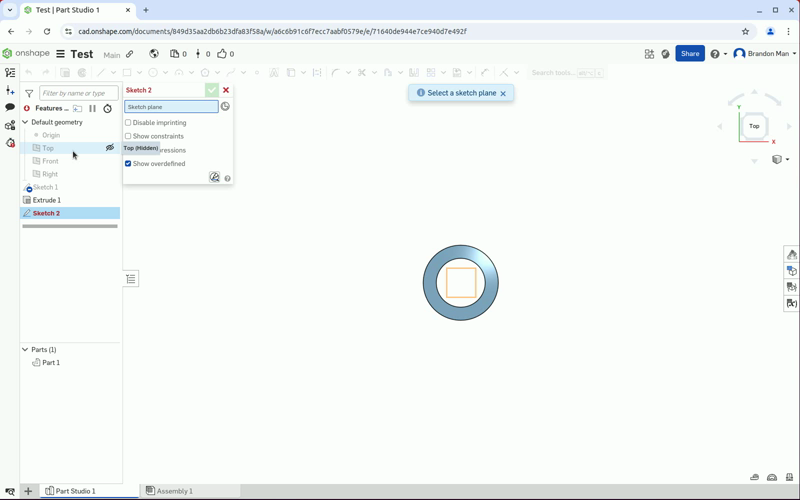
click(73, 150)
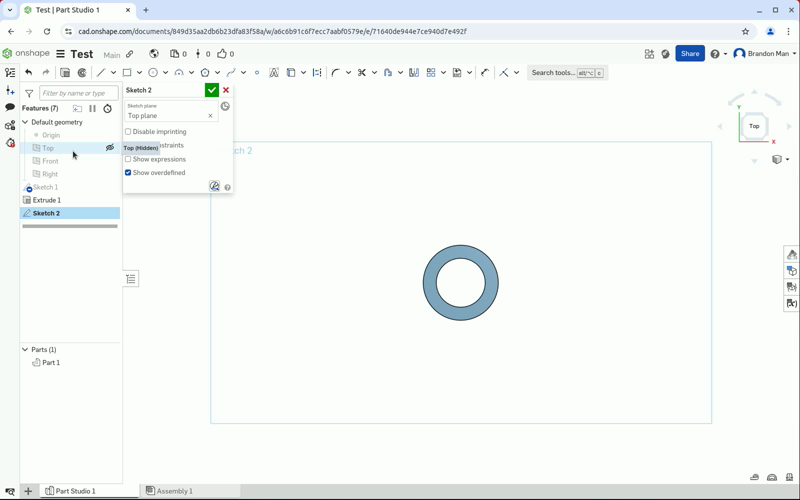
mouse_move(73, 352)
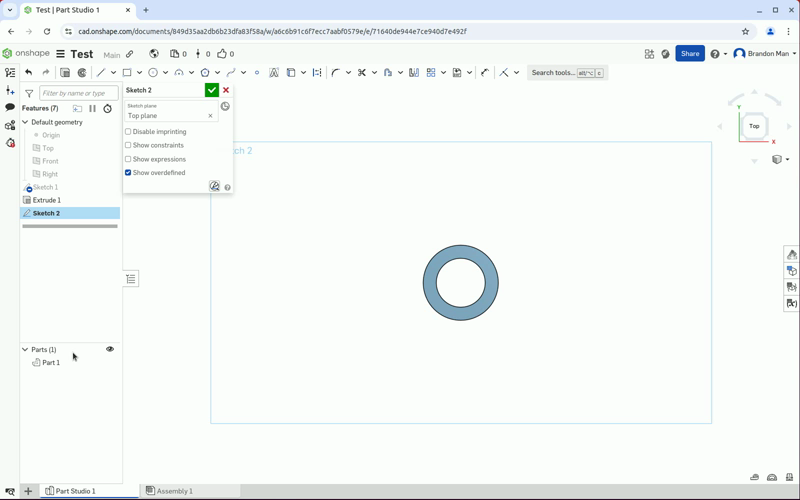
key(y)
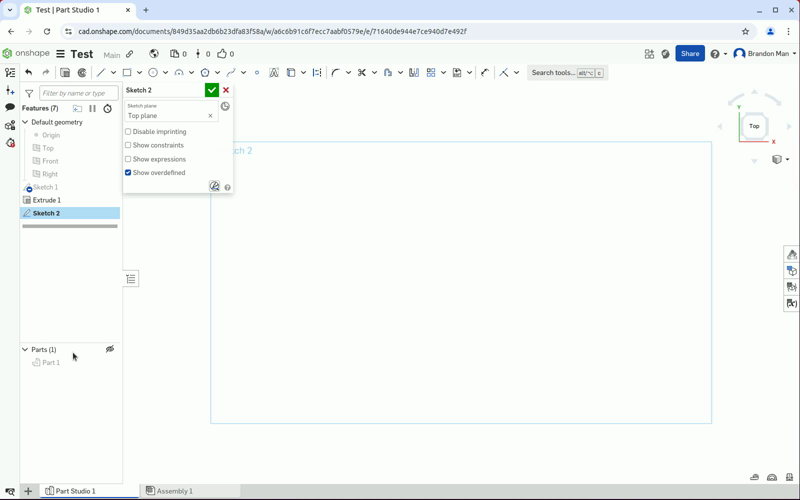
key(c)
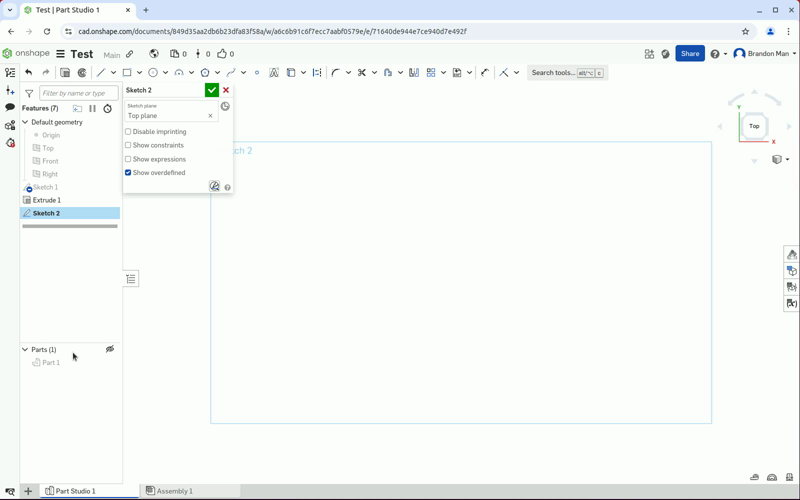
key_down(shift)
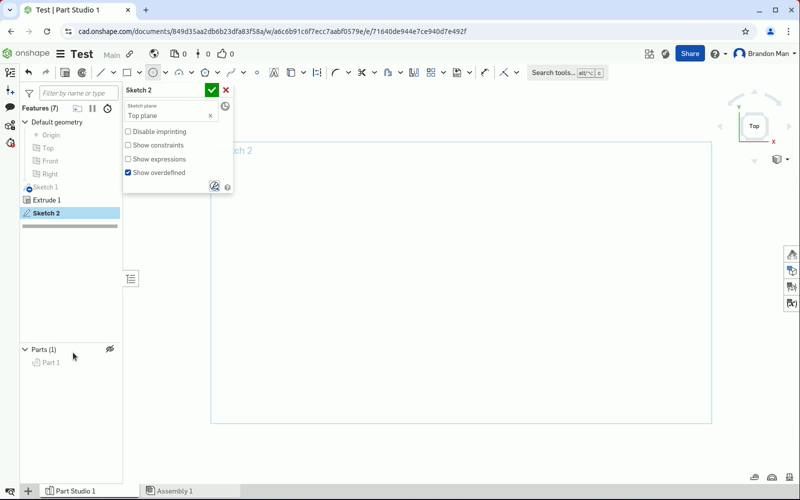
mouse_move(461, 282)
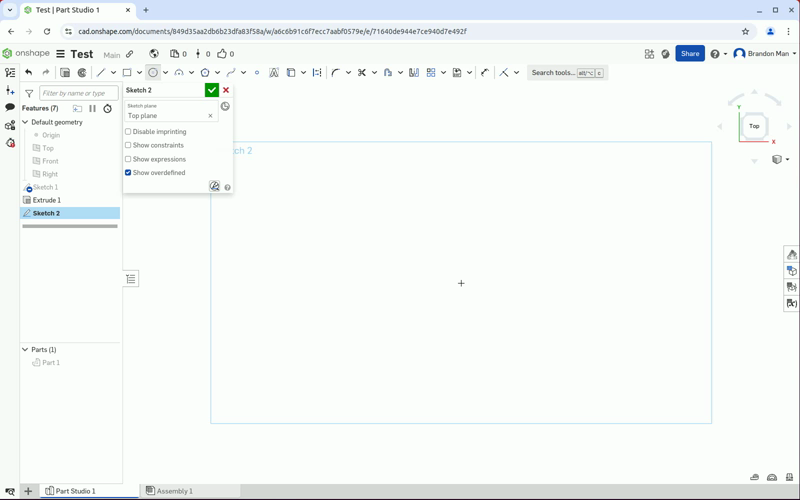
click(461, 282)
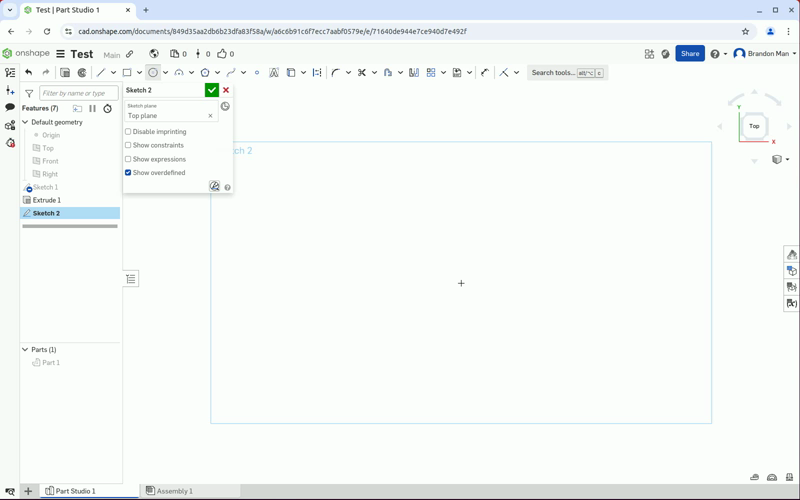
key_up(shift)
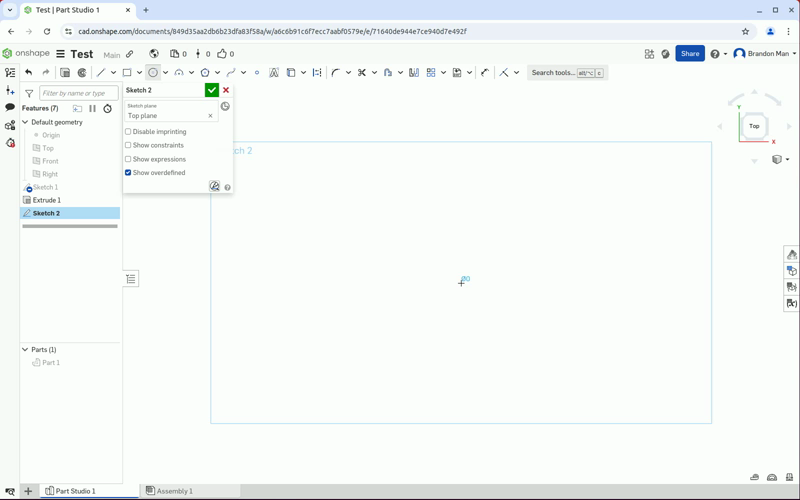
mouse_move(486, 282)
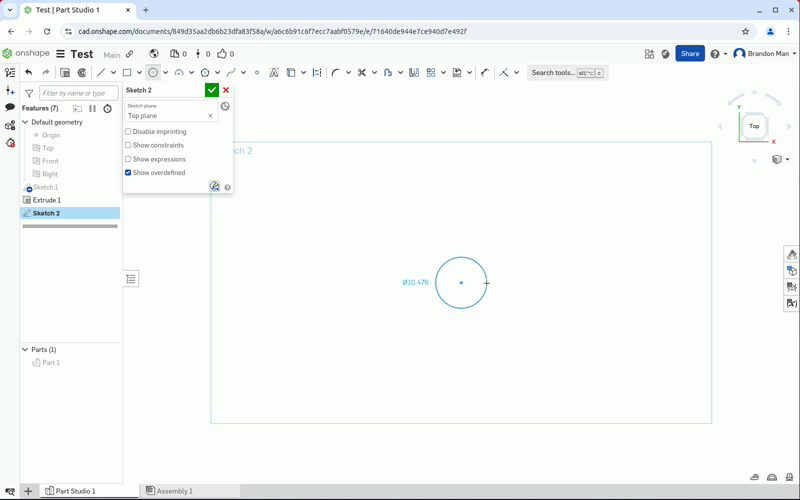
click(486, 282)
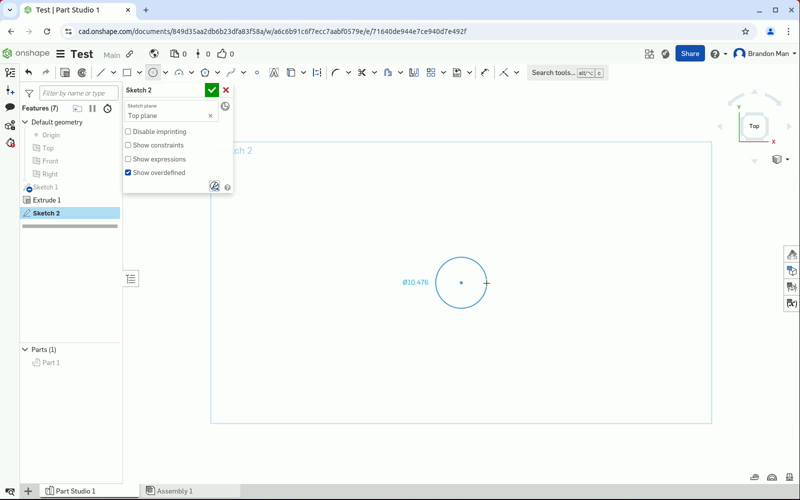
key(esc)
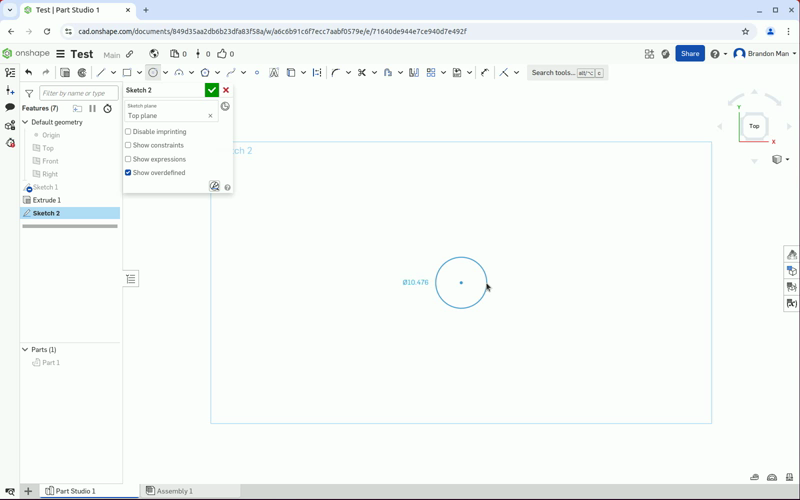
mouse_move(470, 274)
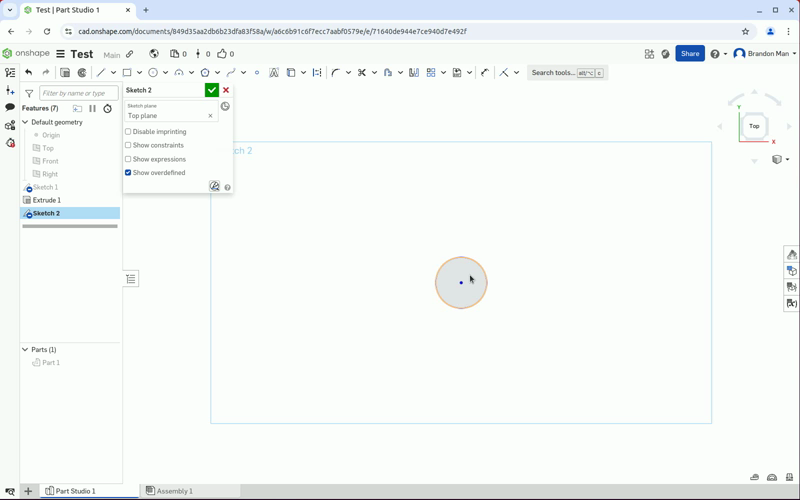
click(470, 274)
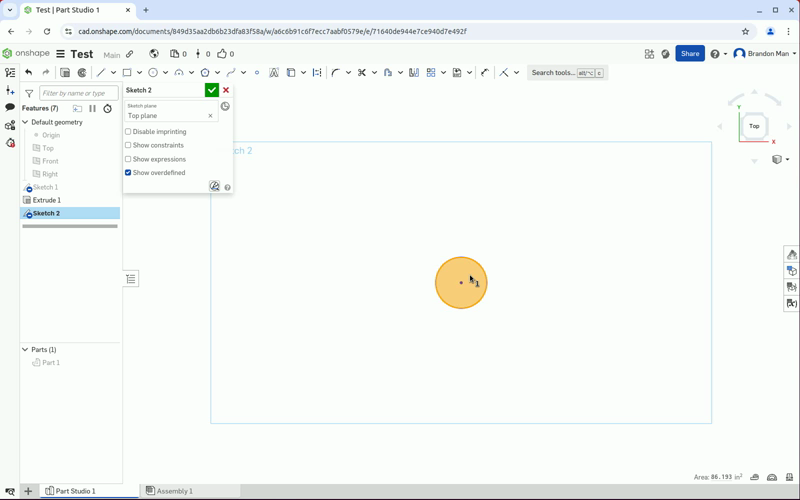
mouse_move(73, 352)
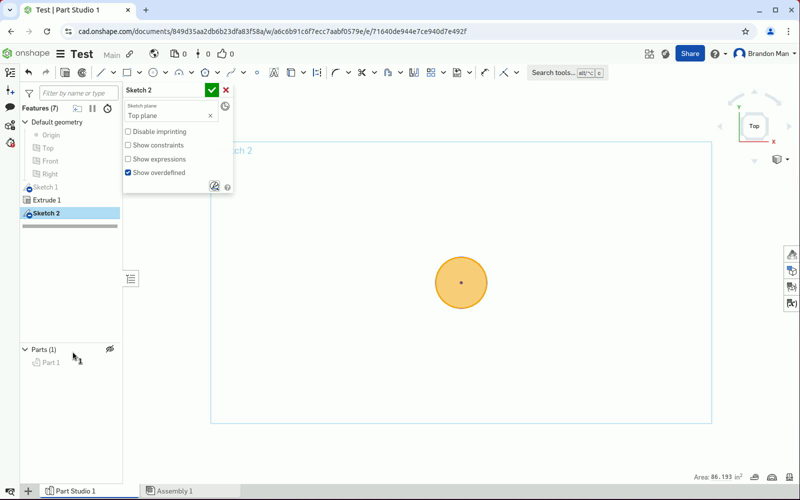
key(shift+y)
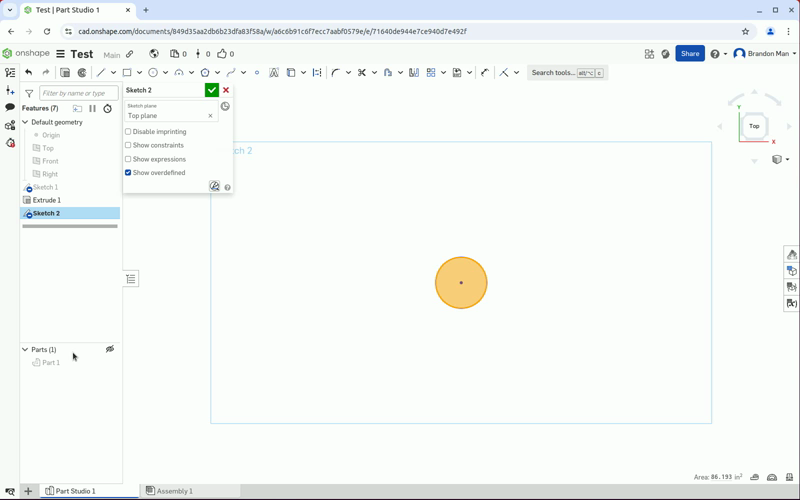
key(shift+e)
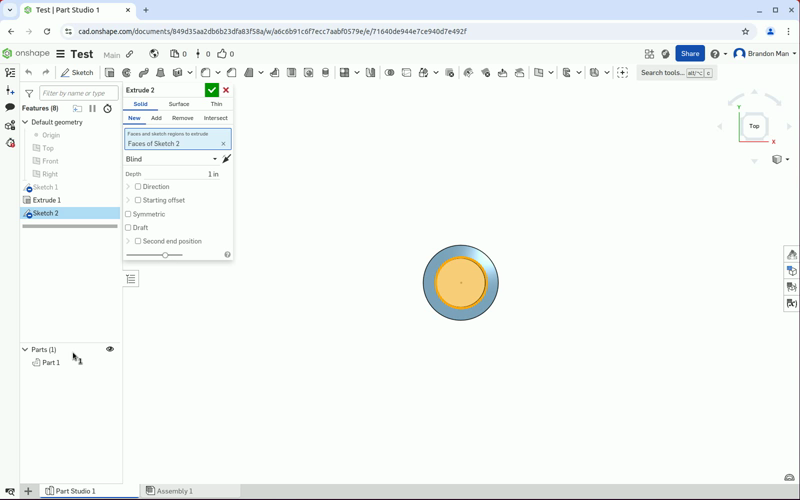
mouse_move(143, 106)
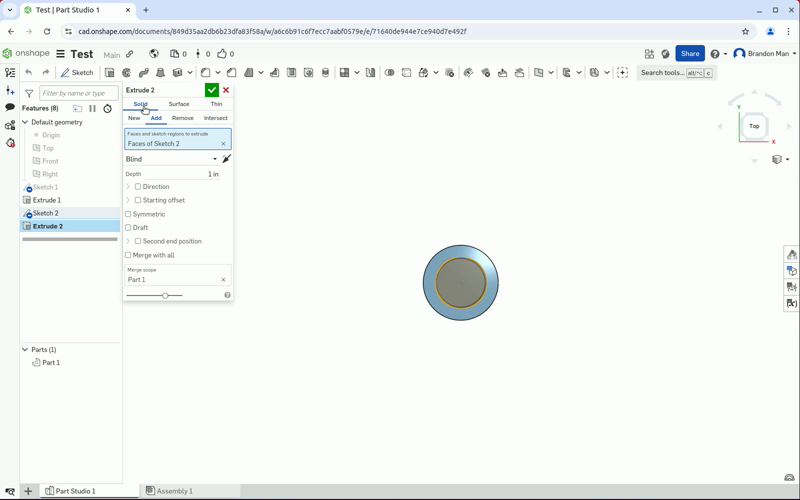
click(143, 106)
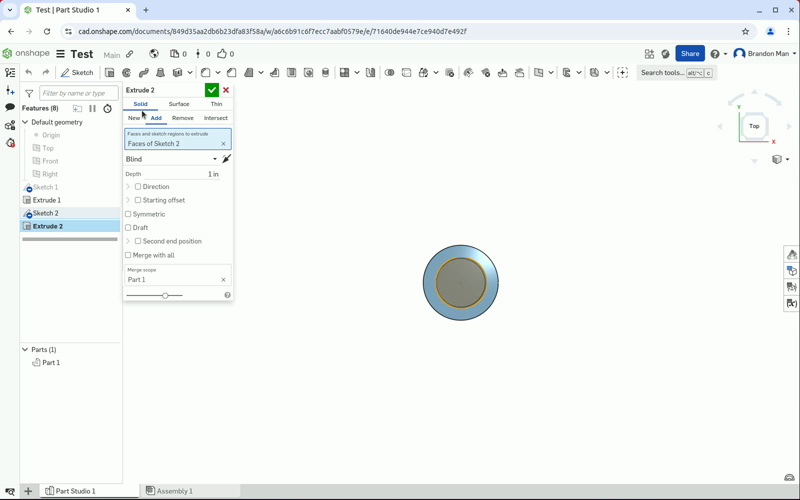
mouse_move(137, 120)
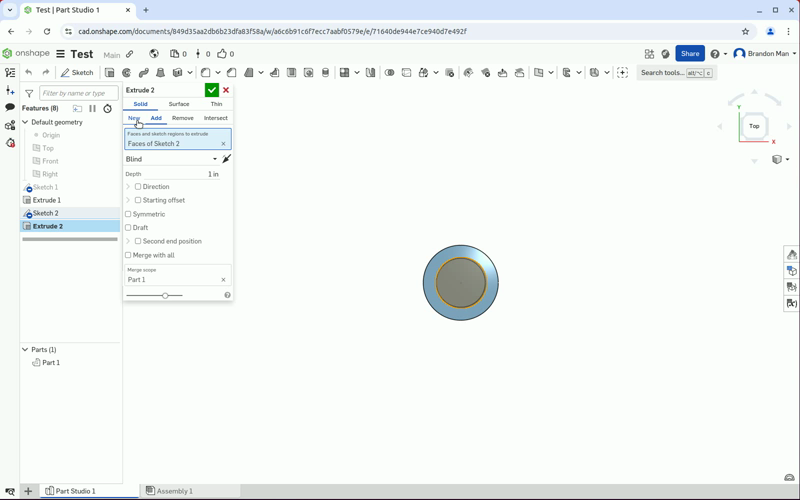
click(137, 120)
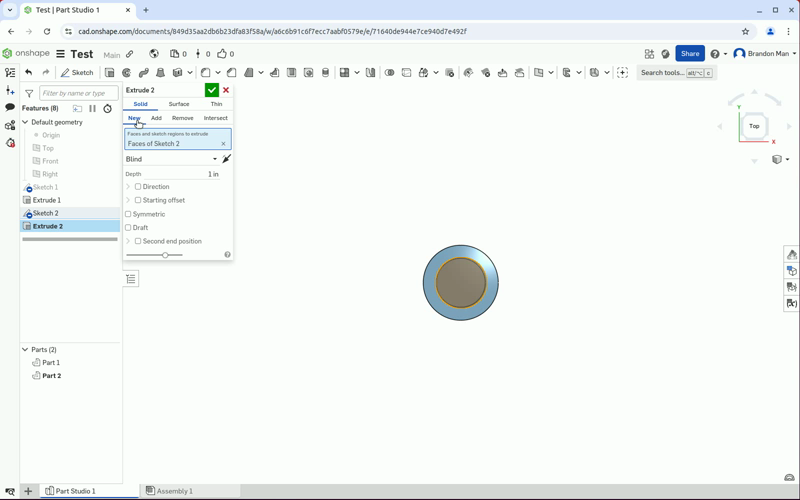
key(tab, 4)
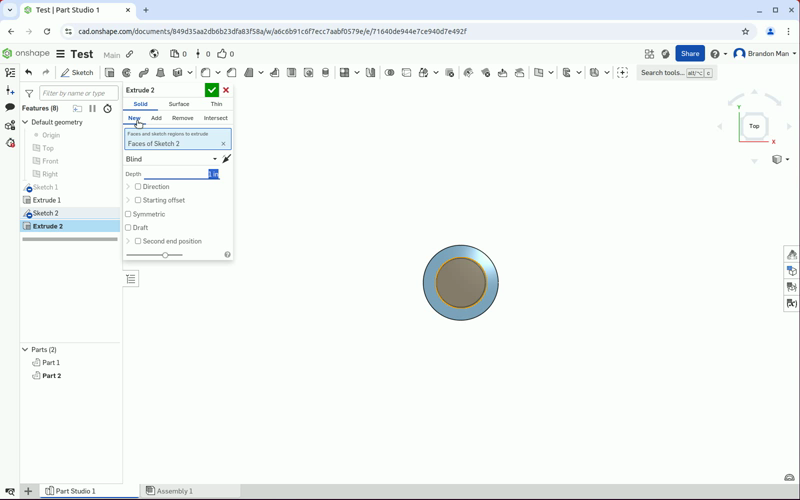
text(23.108)
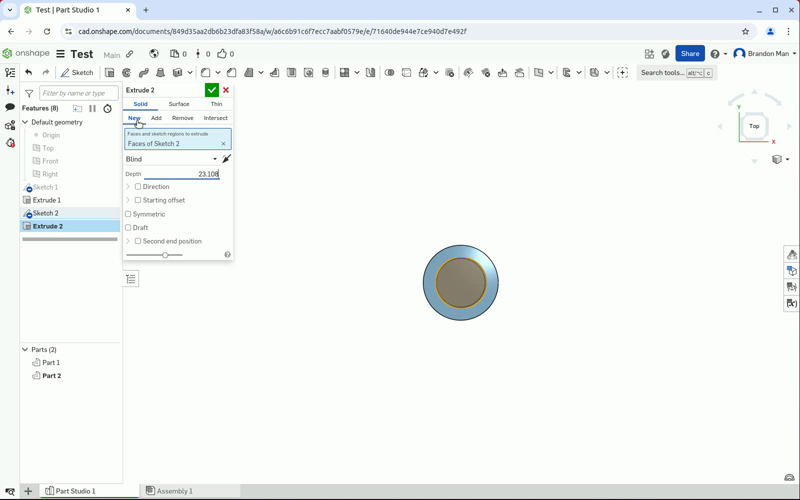
key(enter)
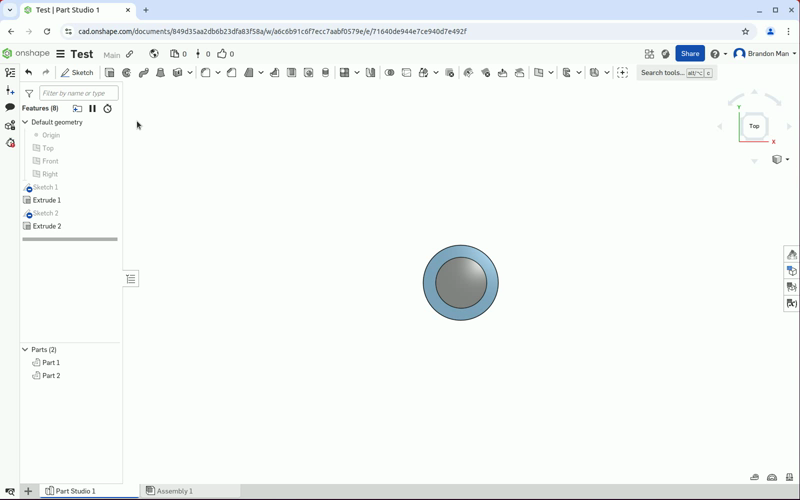
key(shift+h)
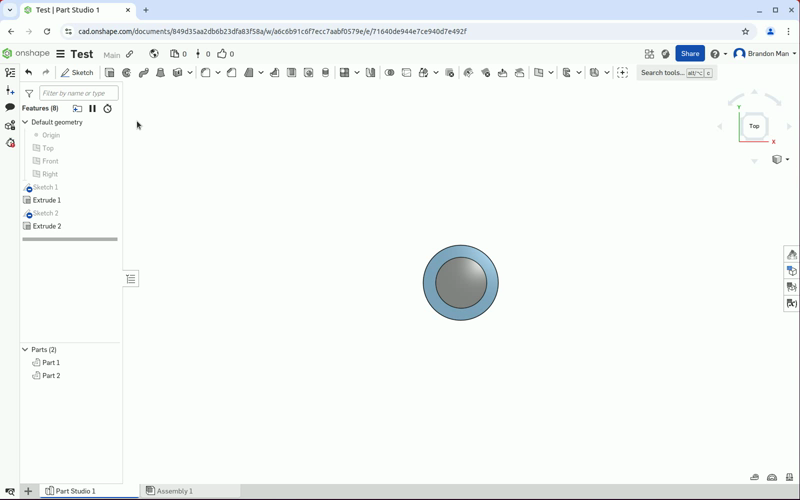
key(shift+h)
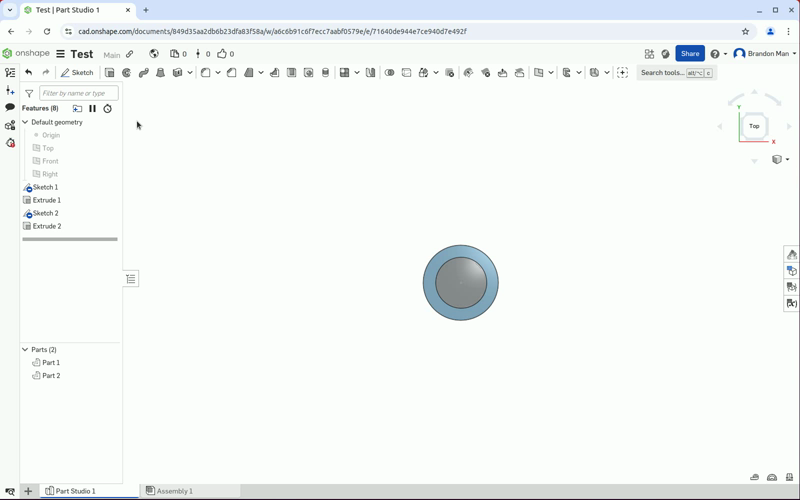
key(shift+7)
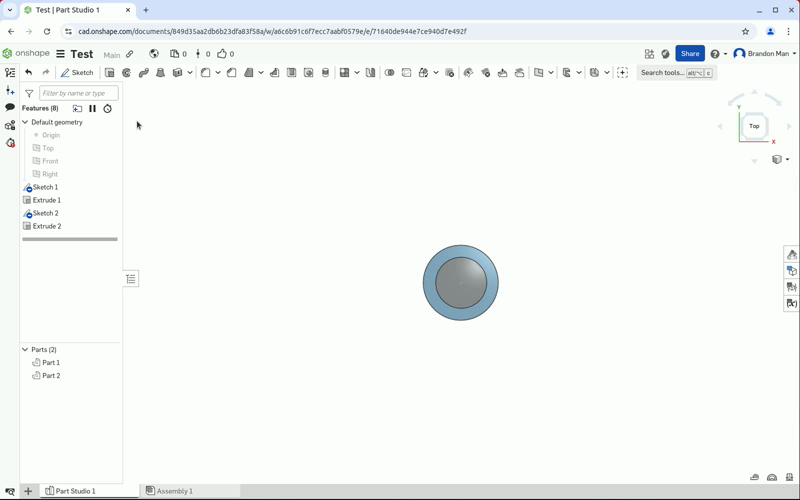
key(up, 3)
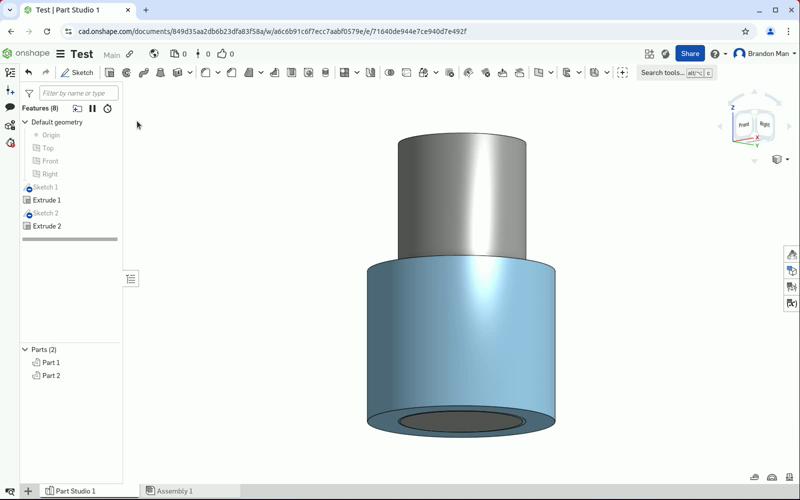
key(left, 3)
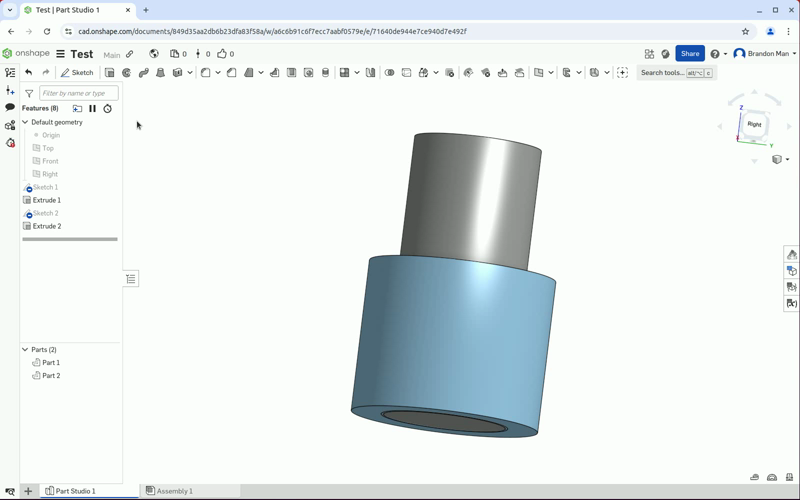
key(right, 3)
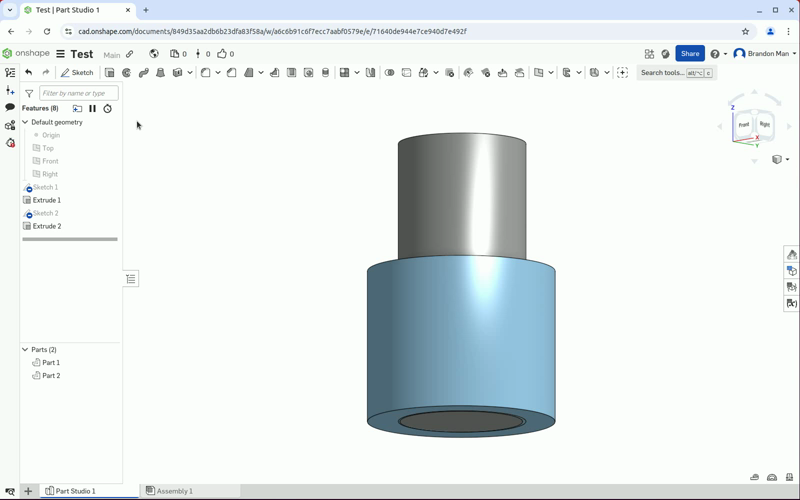
key(down, 3)
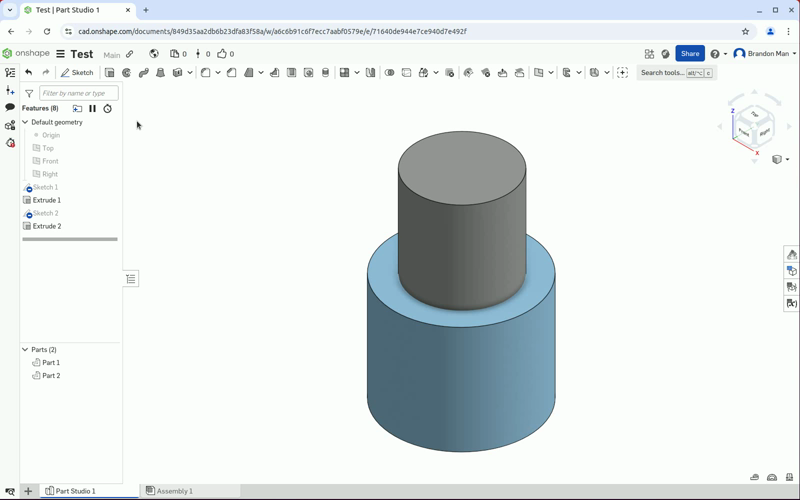
mouse_move(73, 189)
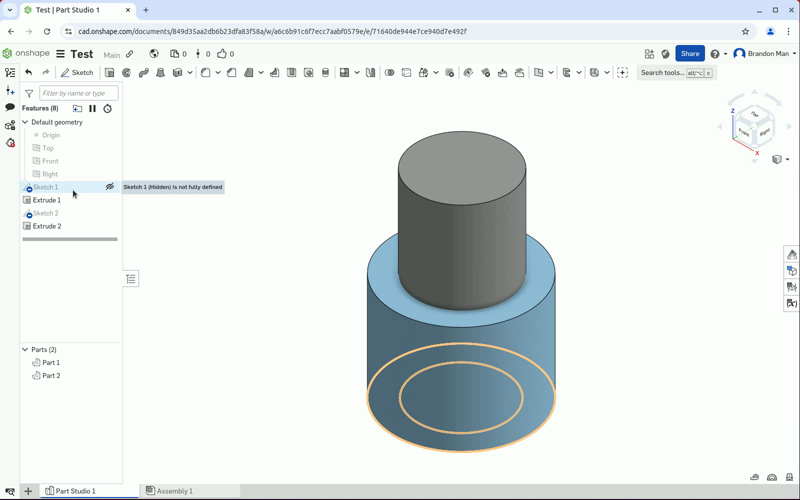
click(73, 189)